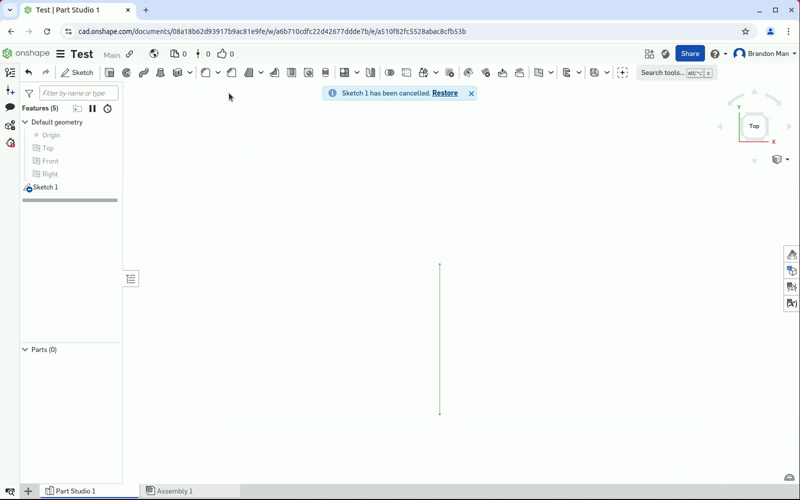
key(shift+h)
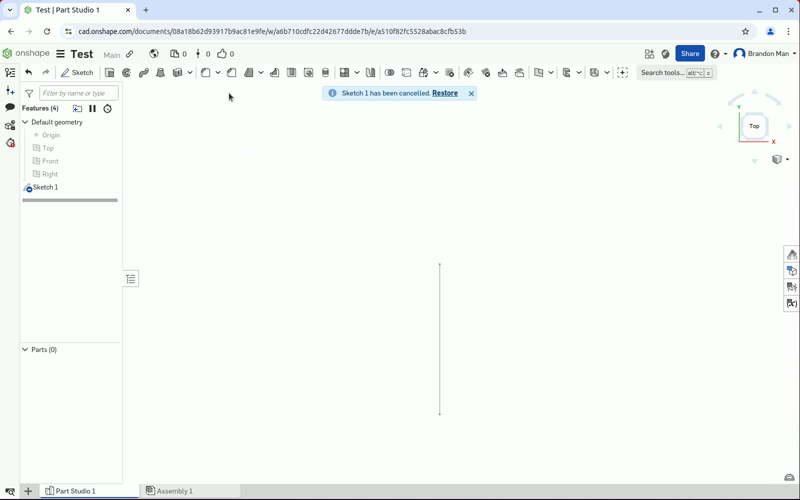
key(shift+s)
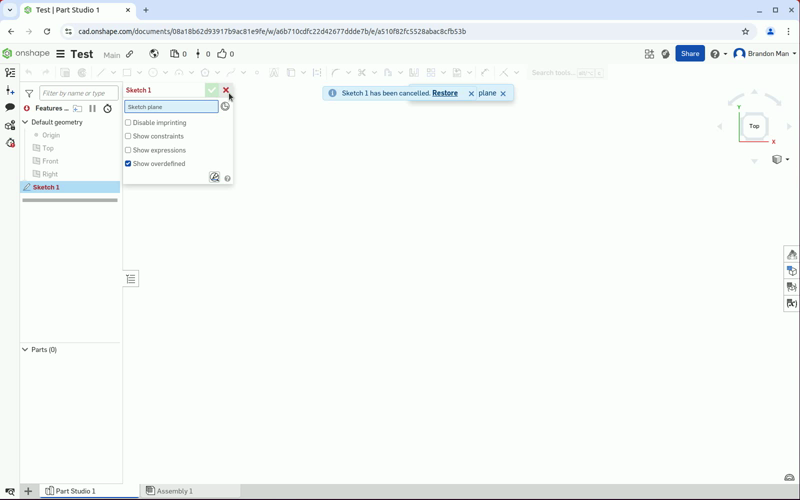
mouse_move(73, 150)
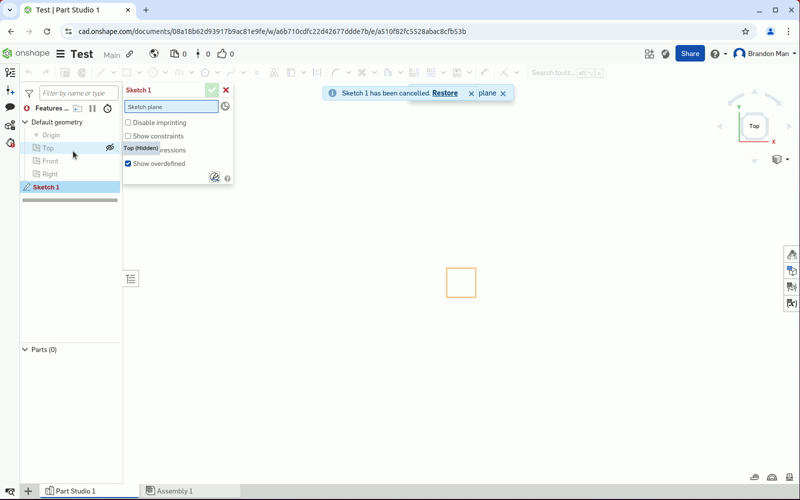
click(73, 150)
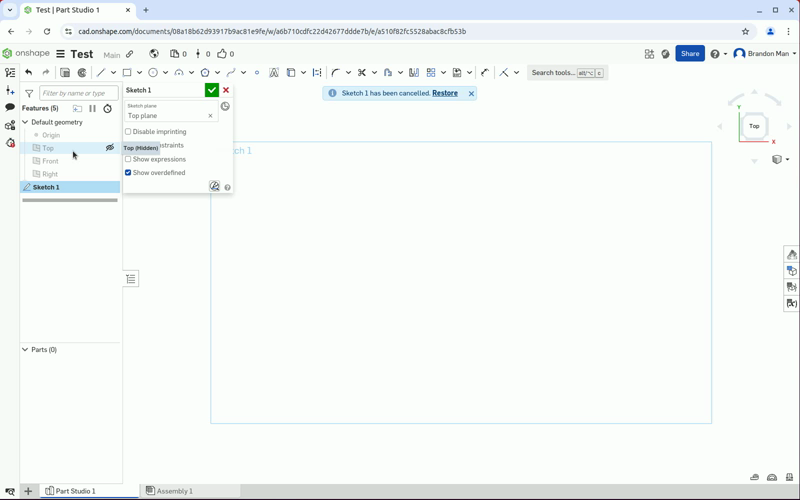
mouse_move(73, 352)
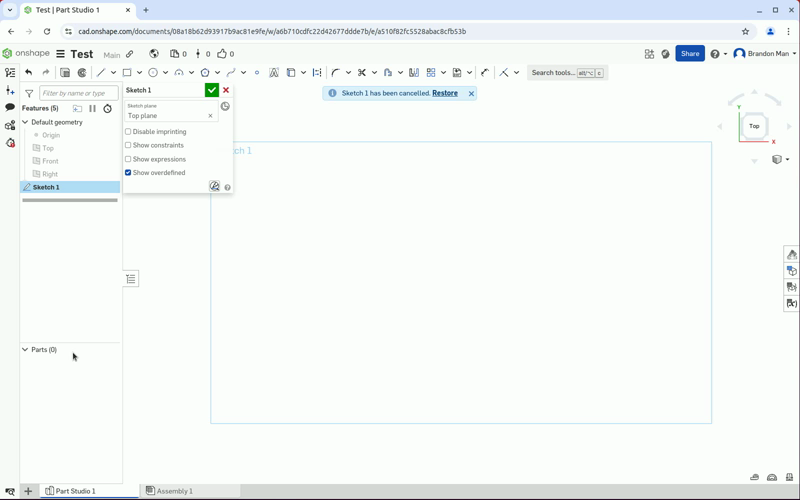
key(y)
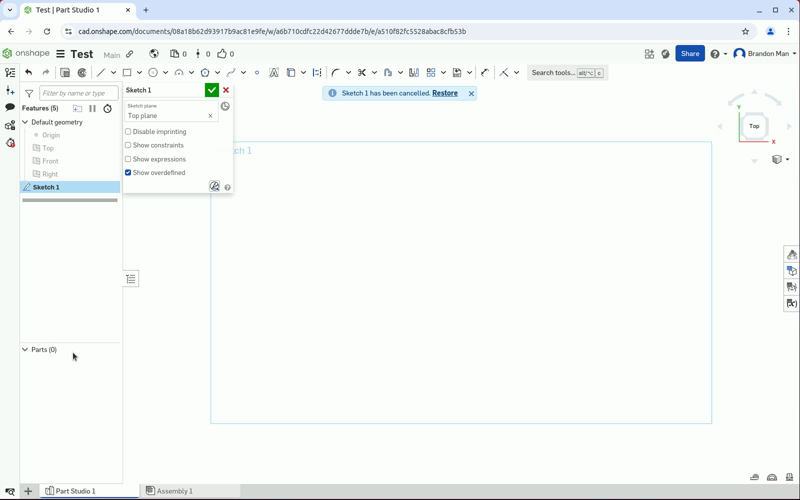
key(c)
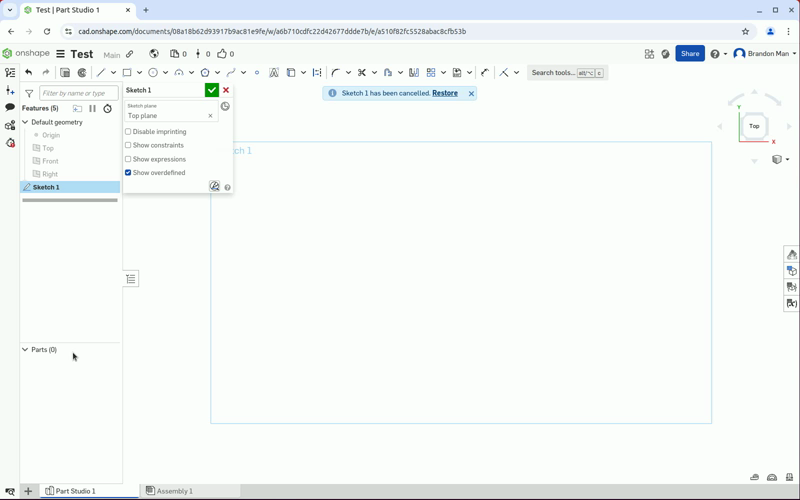
key_down(shift)
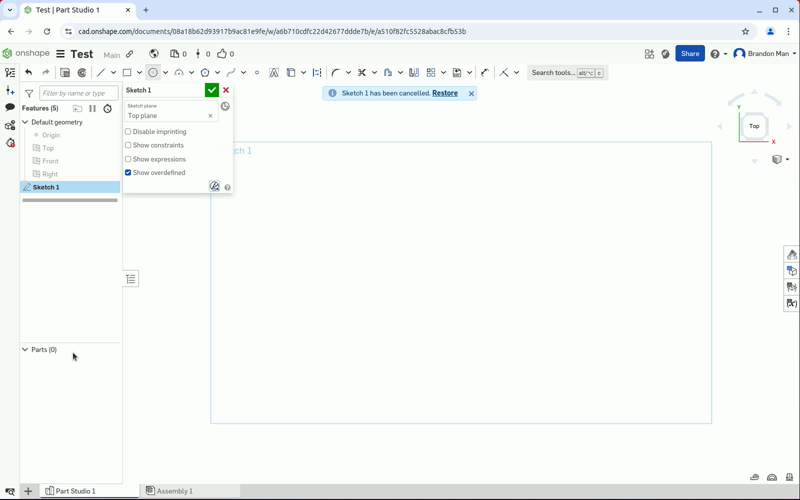
mouse_move(461, 282)
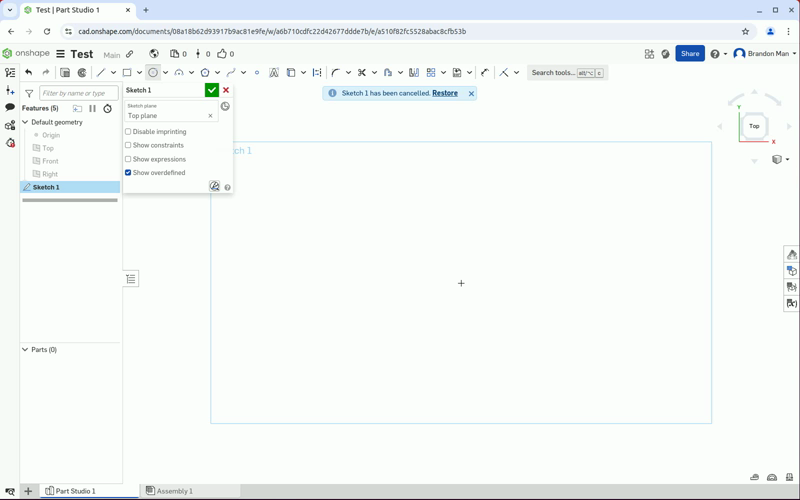
click(461, 282)
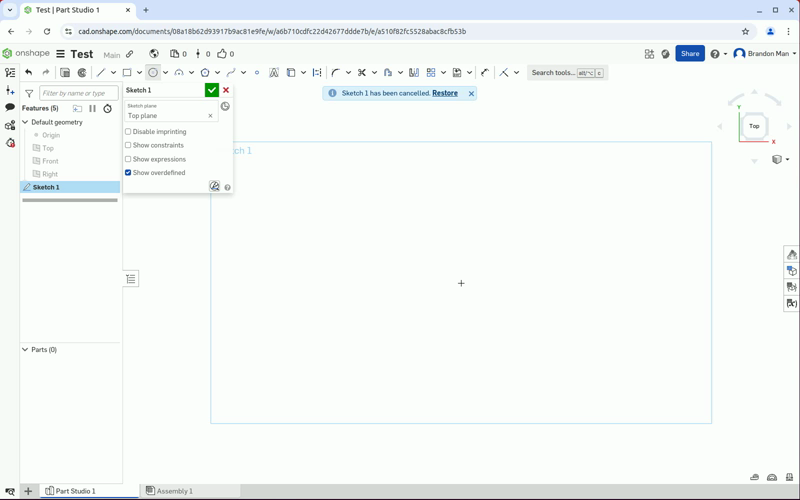
key_up(shift)
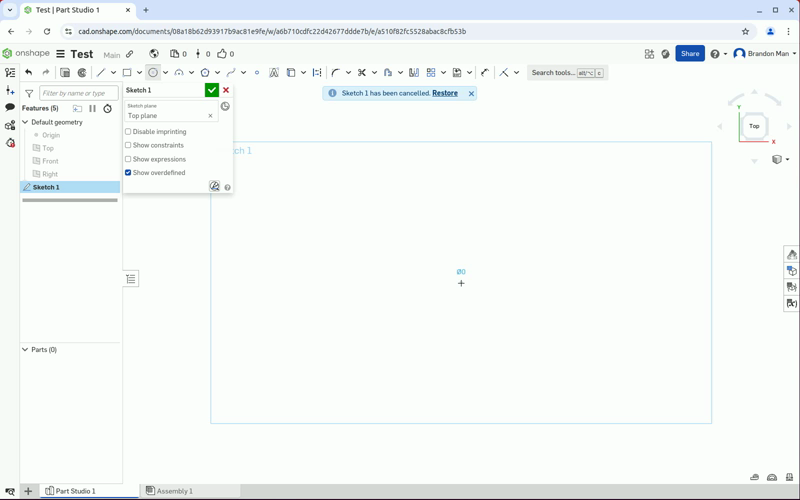
mouse_move(546, 282)
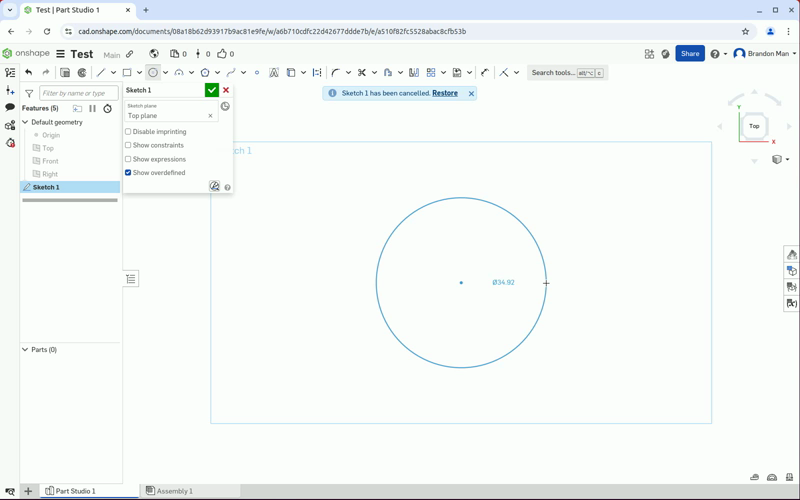
click(546, 282)
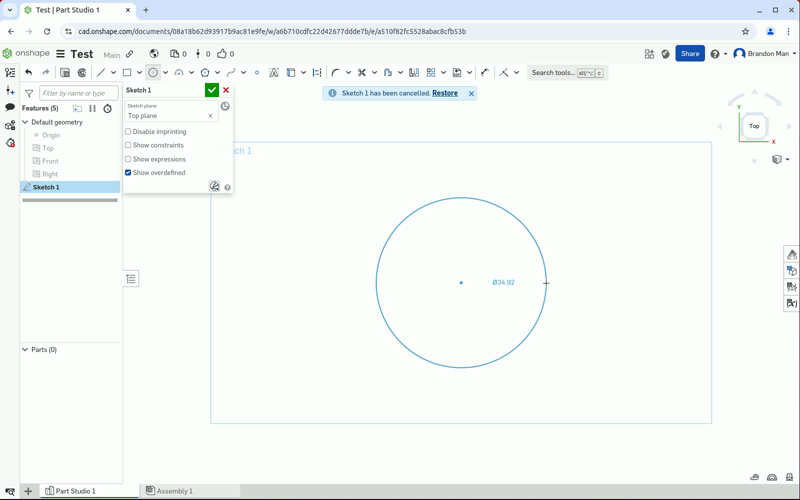
key(esc)
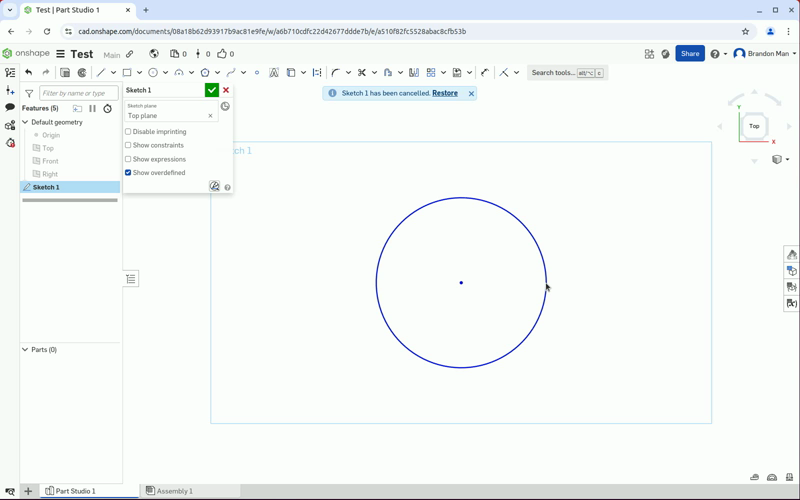
mouse_move(524, 263)
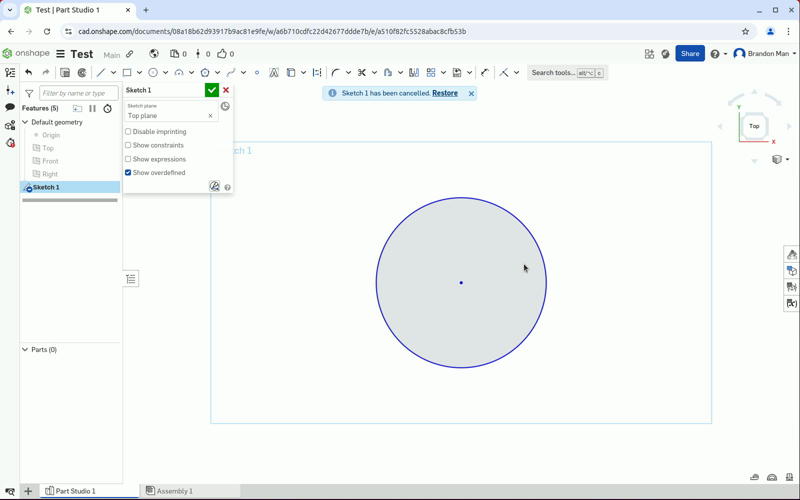
click(524, 263)
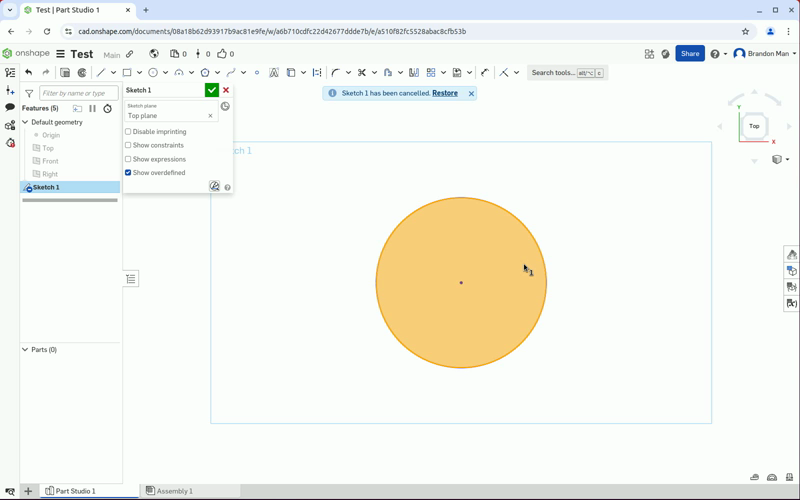
mouse_move(73, 352)
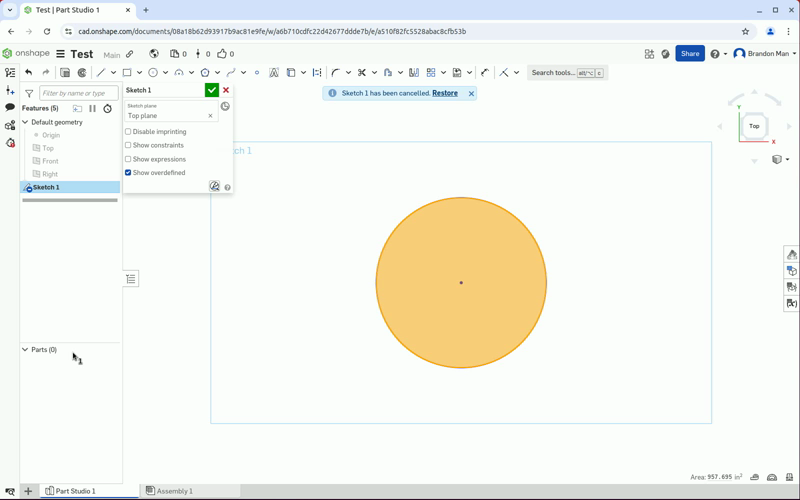
key(shift+y)
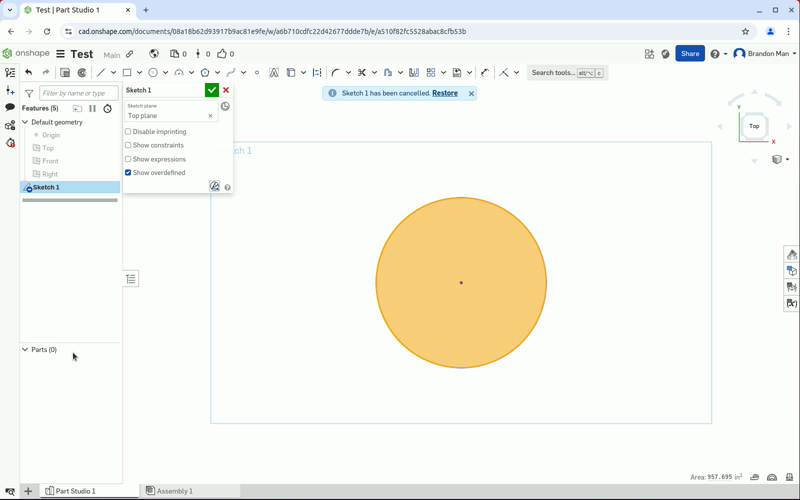
key(shift+e)
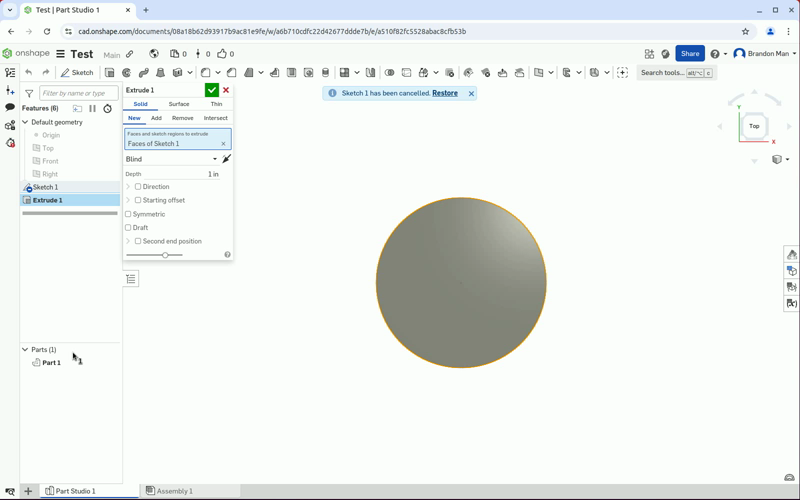
mouse_move(143, 106)
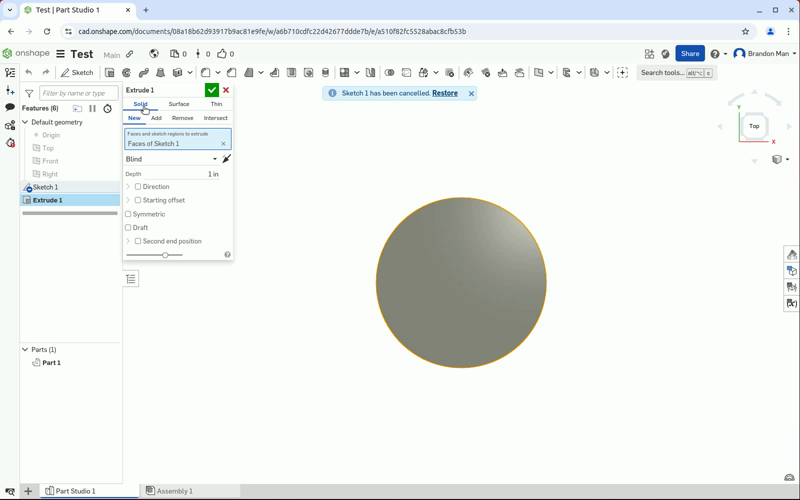
click(143, 106)
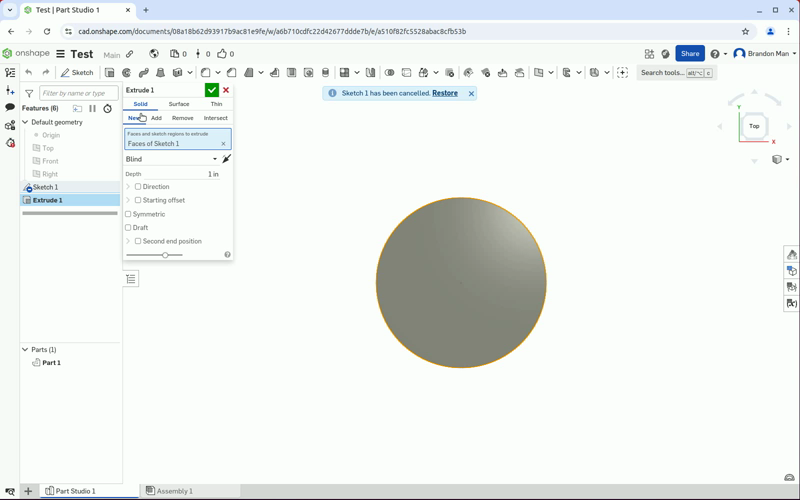
mouse_move(137, 120)
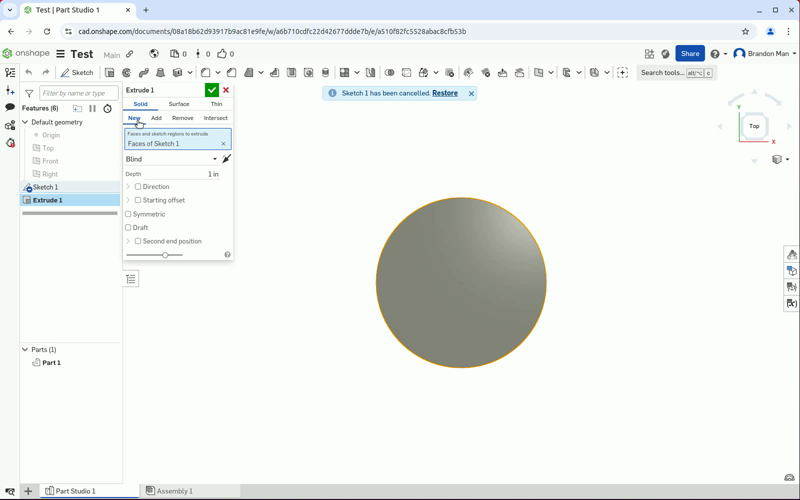
click(137, 120)
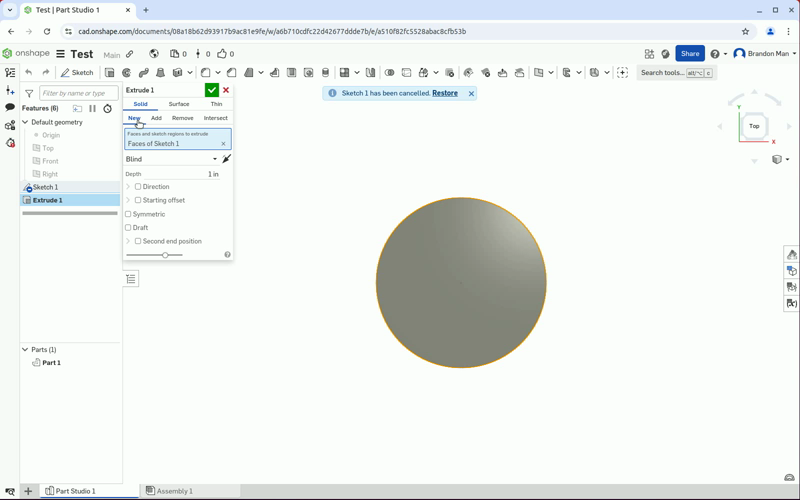
key(tab, 4)
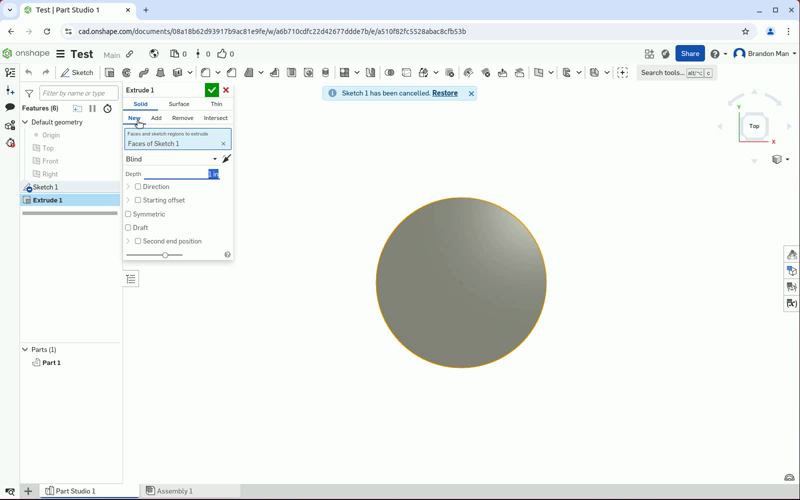
text(8.666)
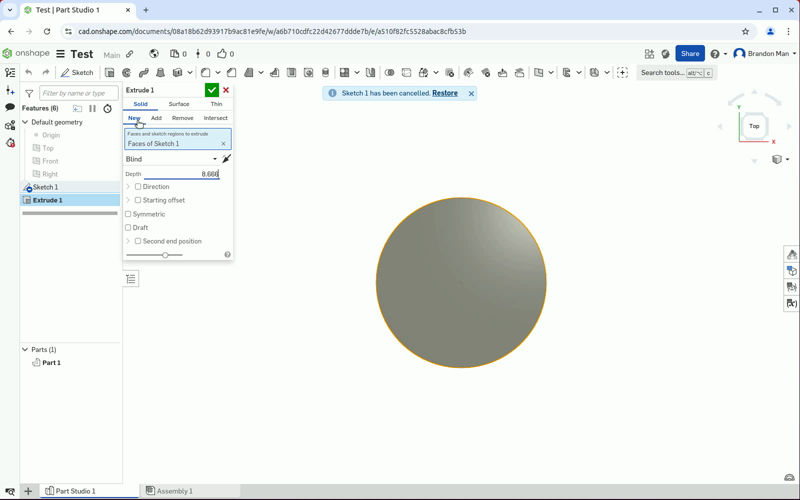
key(enter)
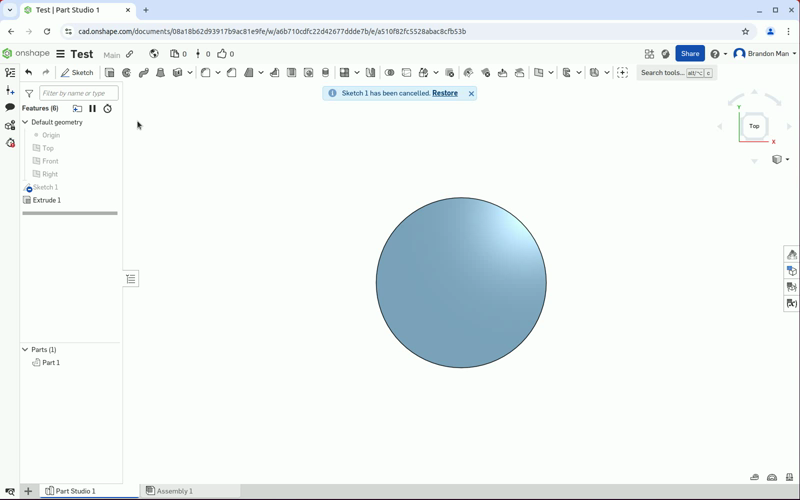
key(shift+h)
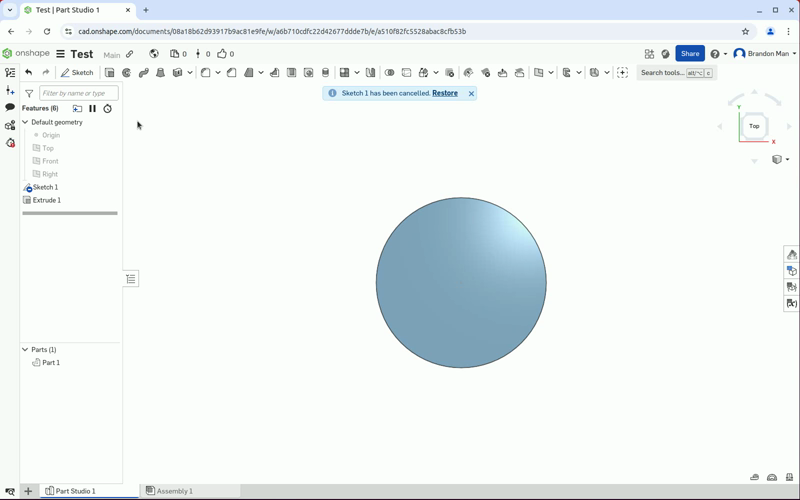
key(shift+h)
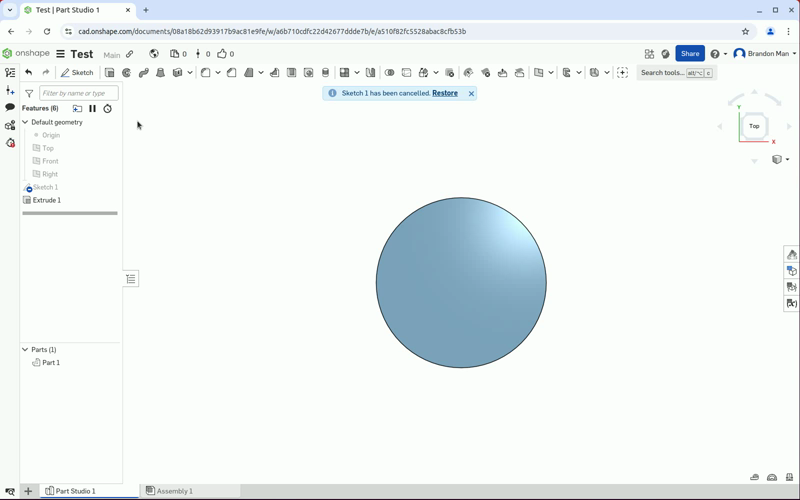
mouse_move(73, 189)
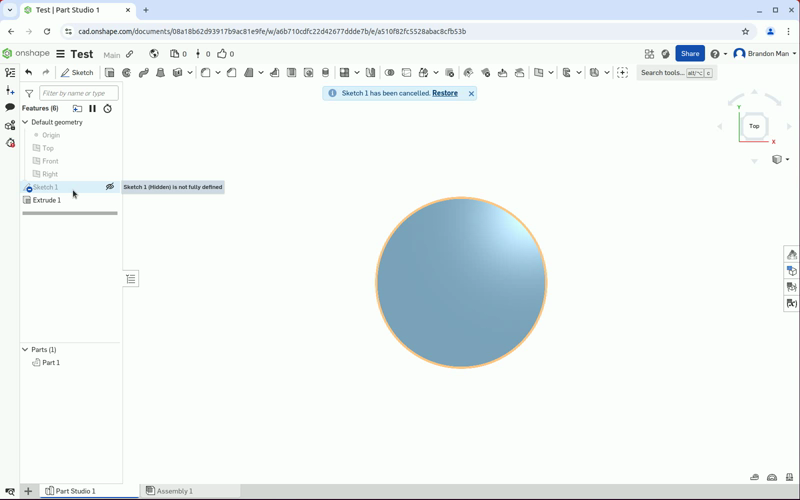
click(73, 189)
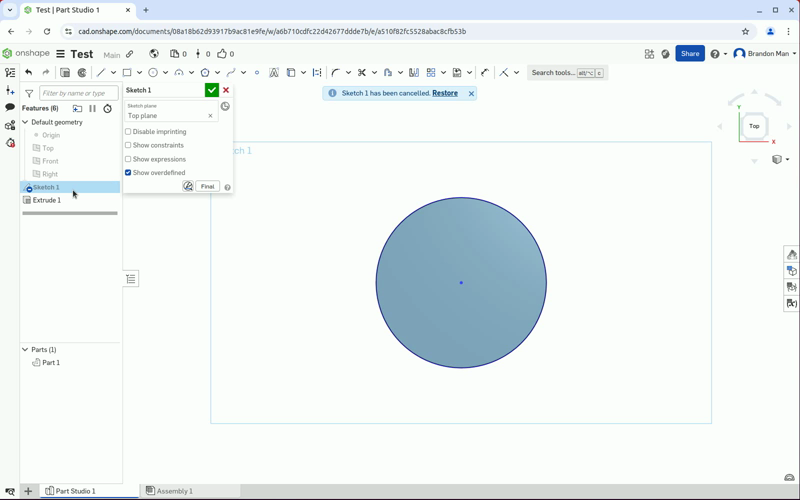
mouse_move(229, 92)
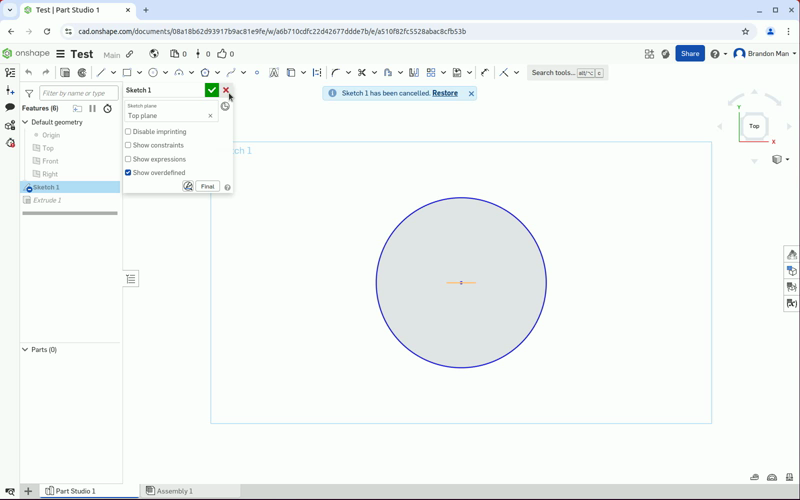
click(229, 92)
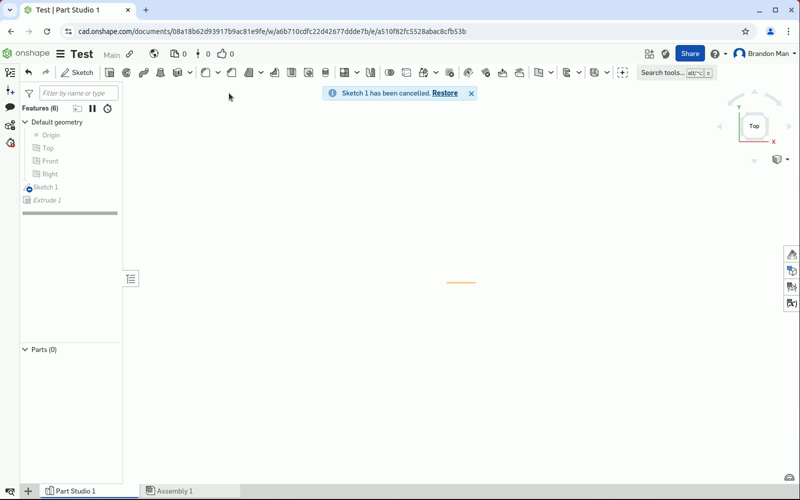
mouse_move(541, 75)
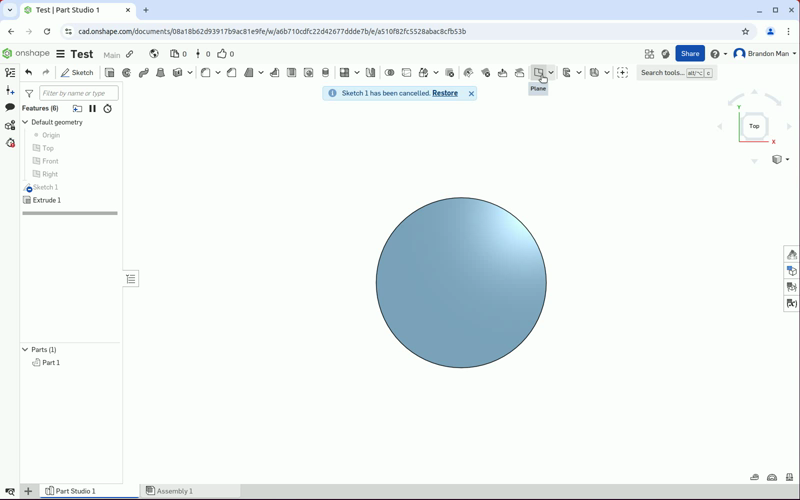
click(541, 75)
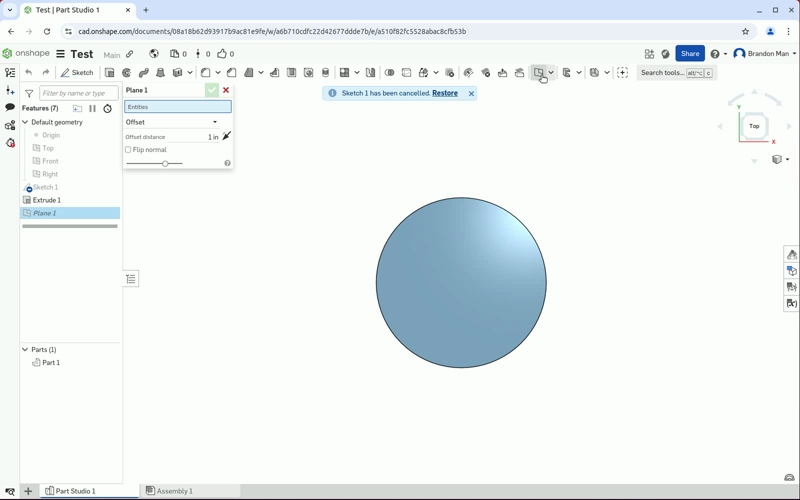
mouse_move(73, 150)
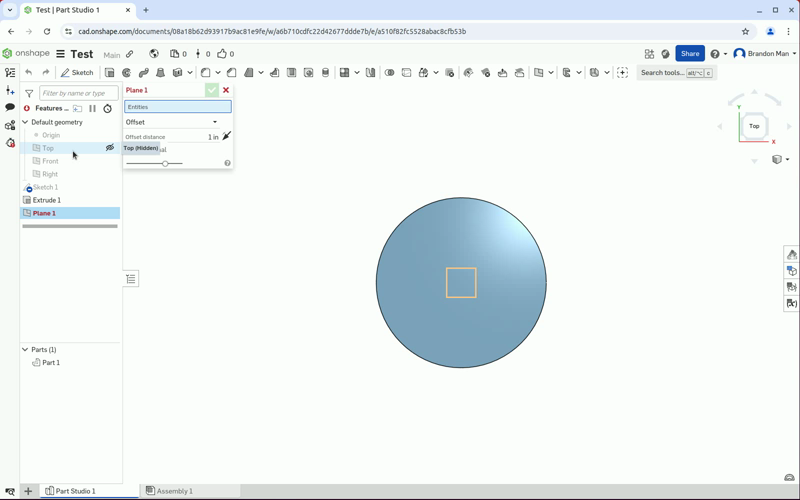
click(73, 150)
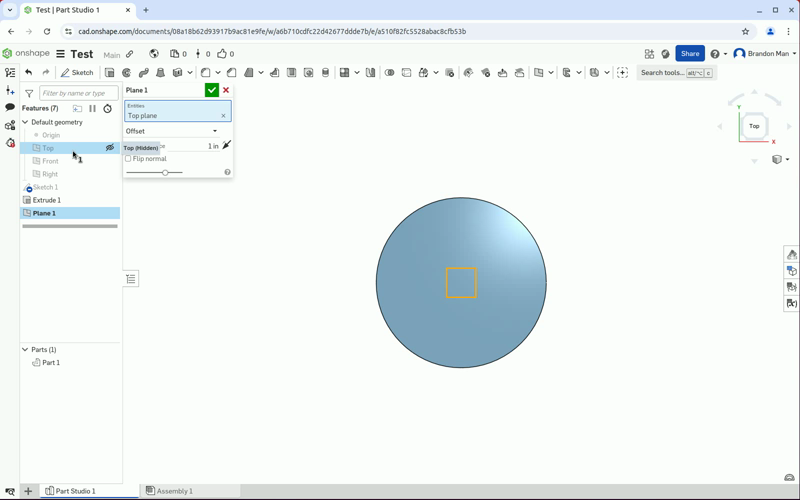
key(tab, 2)
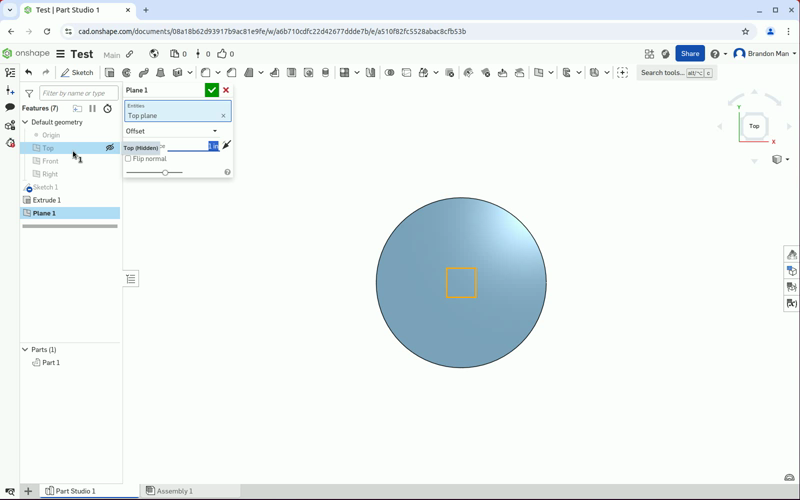
text(8.658)
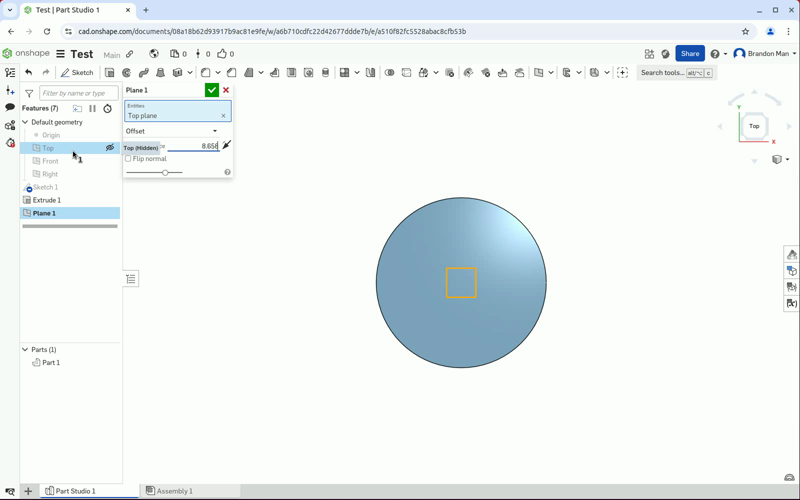
key(enter, 2)
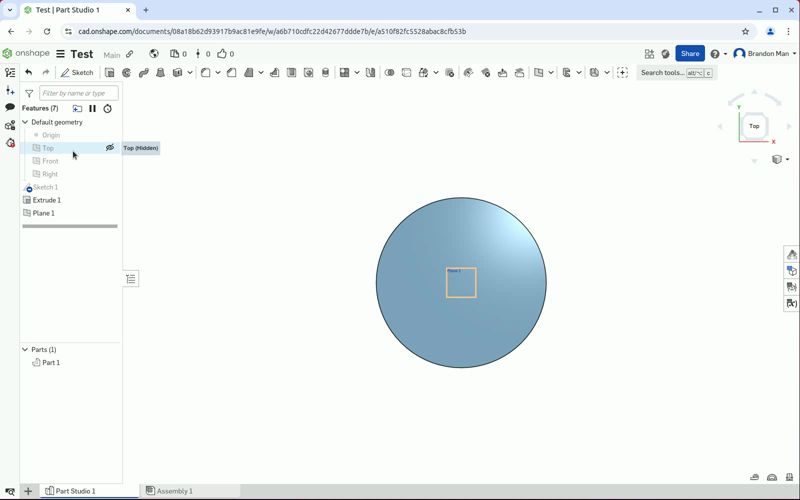
key(shift+s)
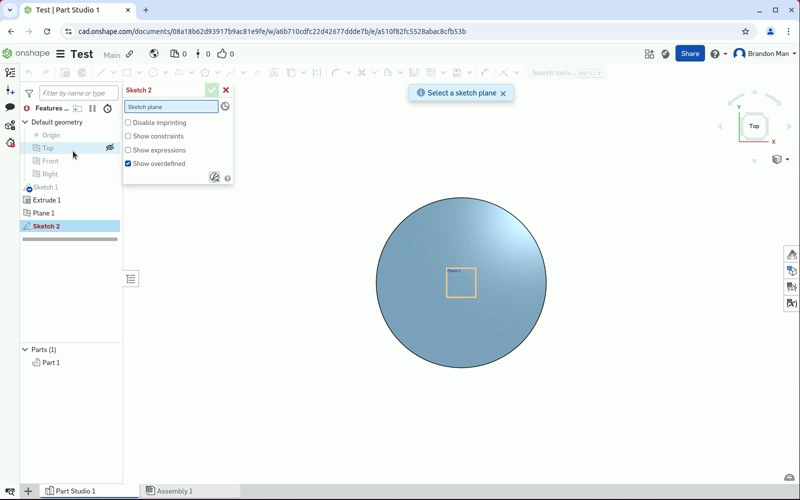
mouse_move(73, 215)
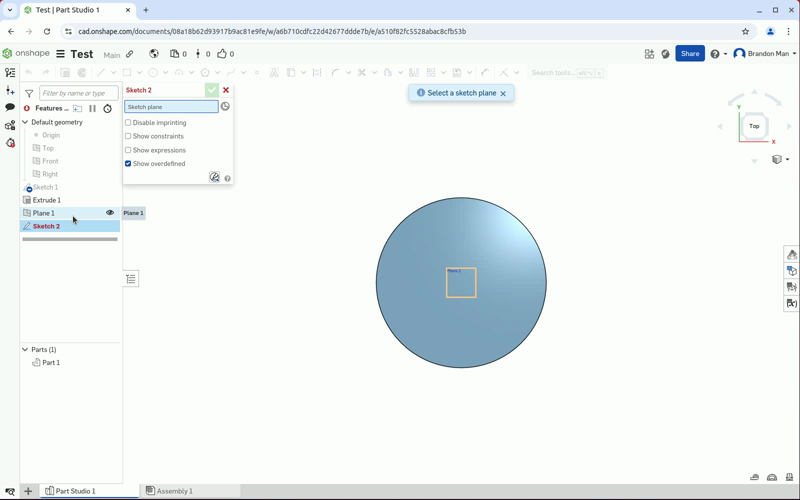
click(73, 215)
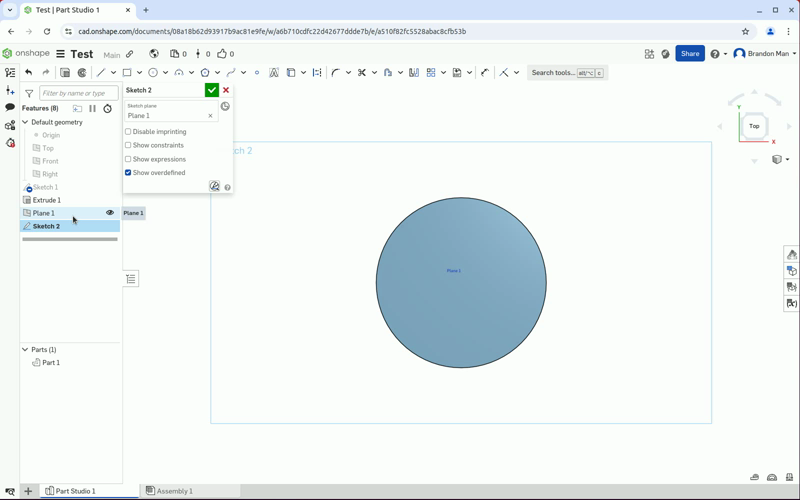
mouse_move(73, 352)
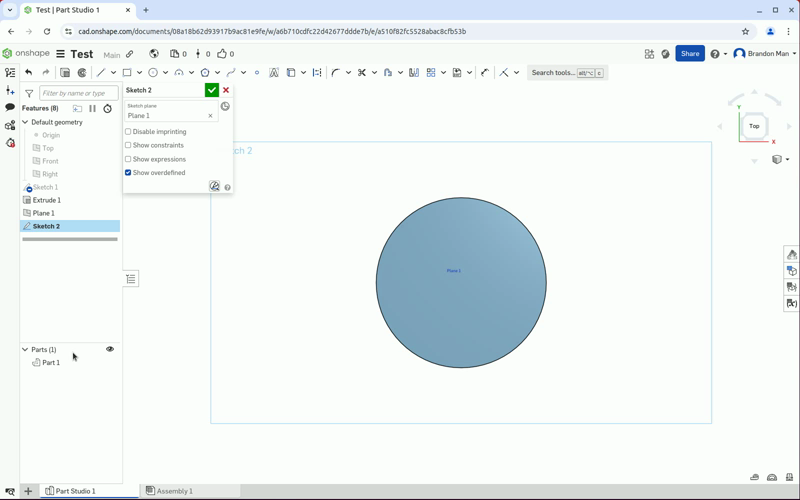
key(y)
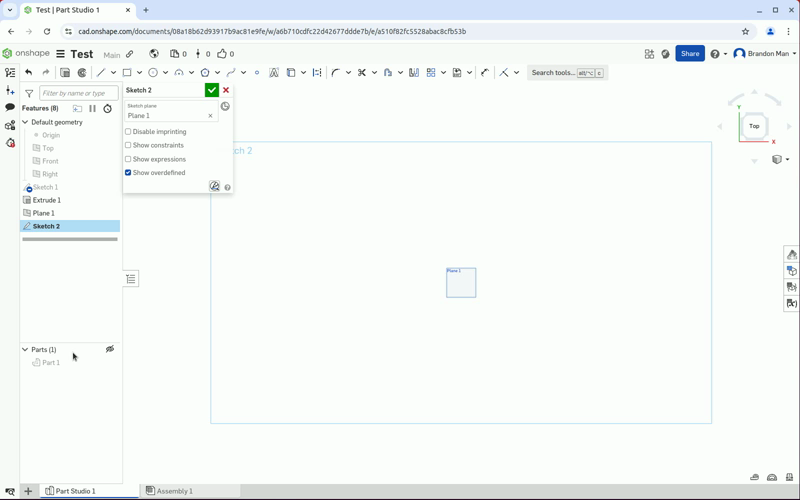
key(c)
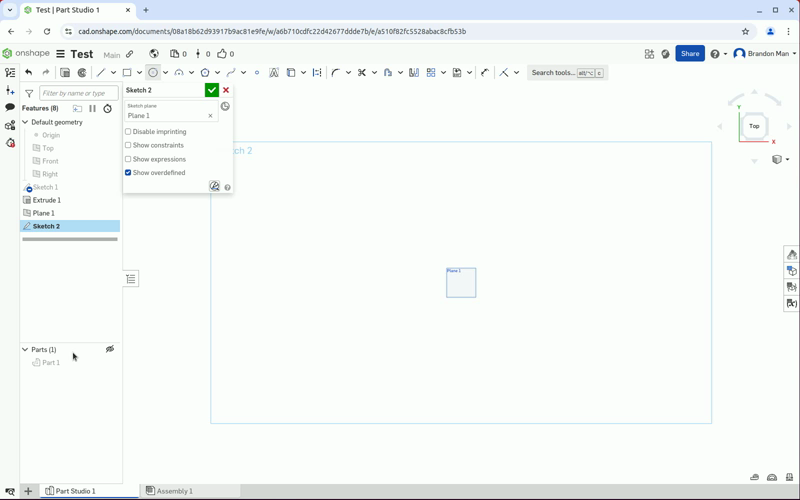
key_down(shift)
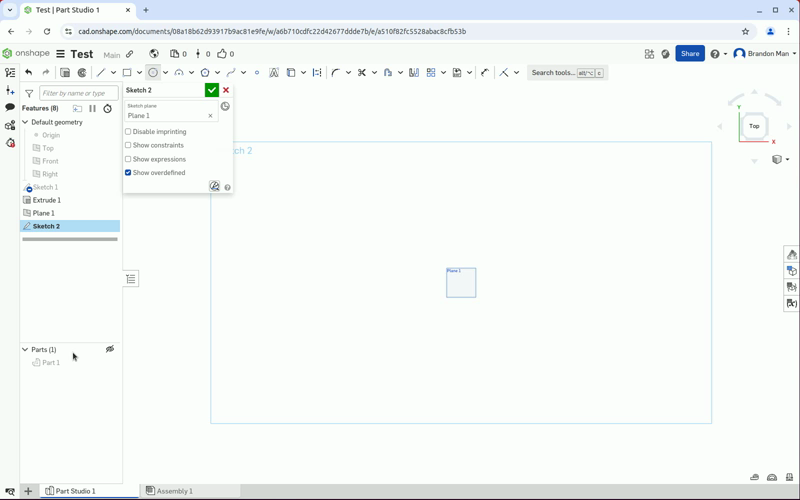
mouse_move(461, 282)
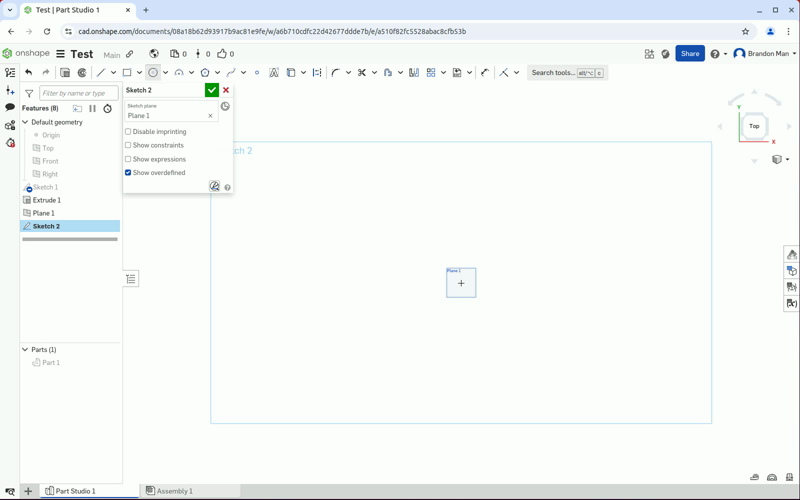
click(461, 282)
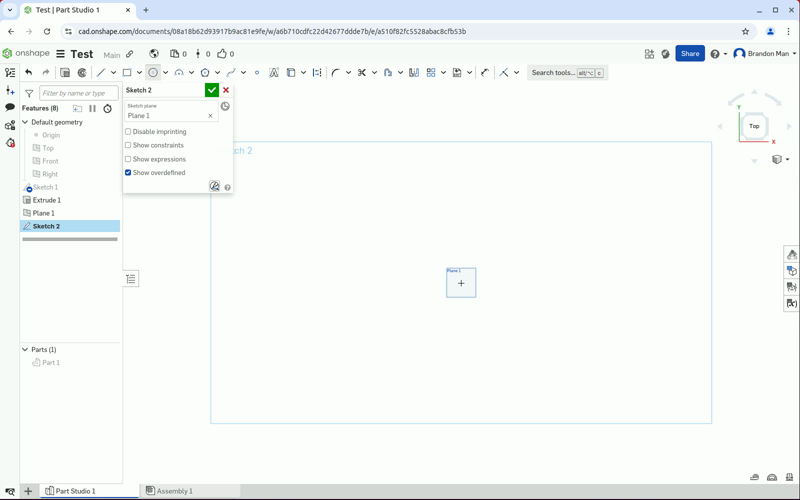
key_up(shift)
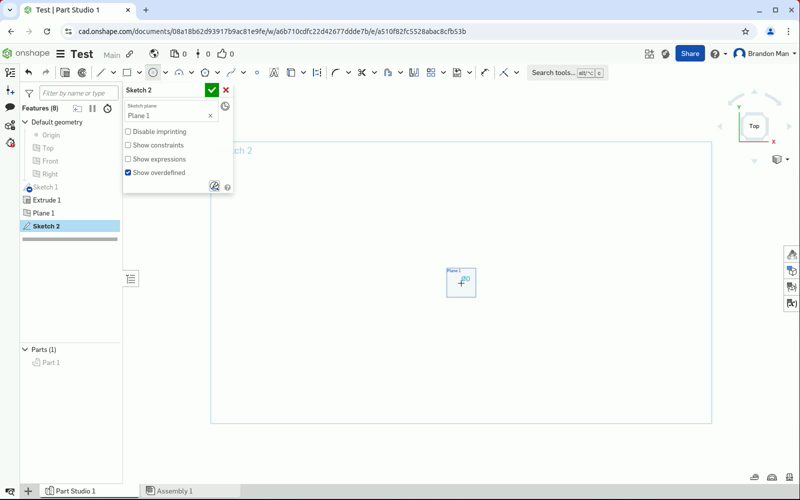
mouse_move(511, 282)
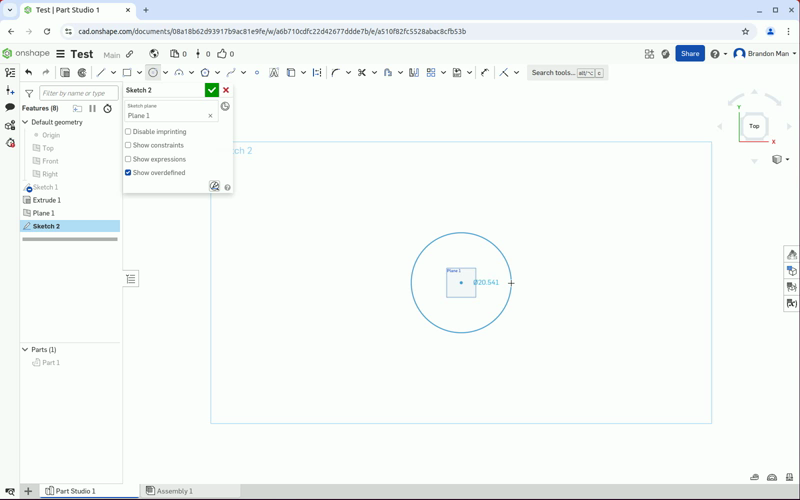
click(511, 282)
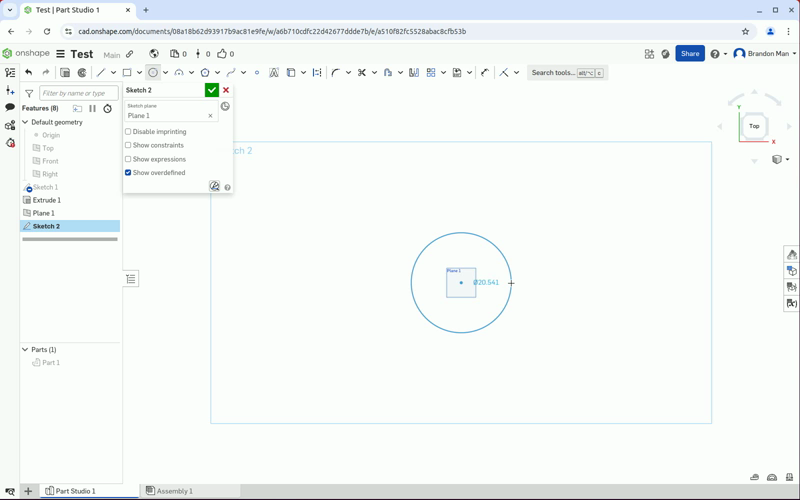
key(esc)
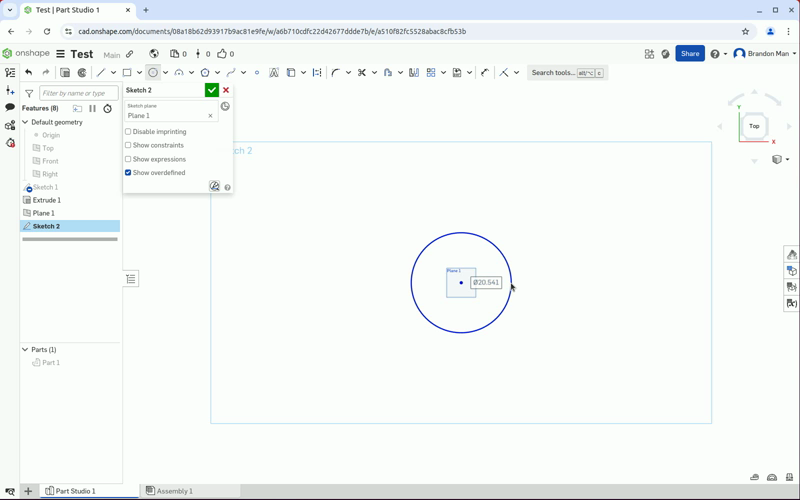
mouse_move(493, 309)
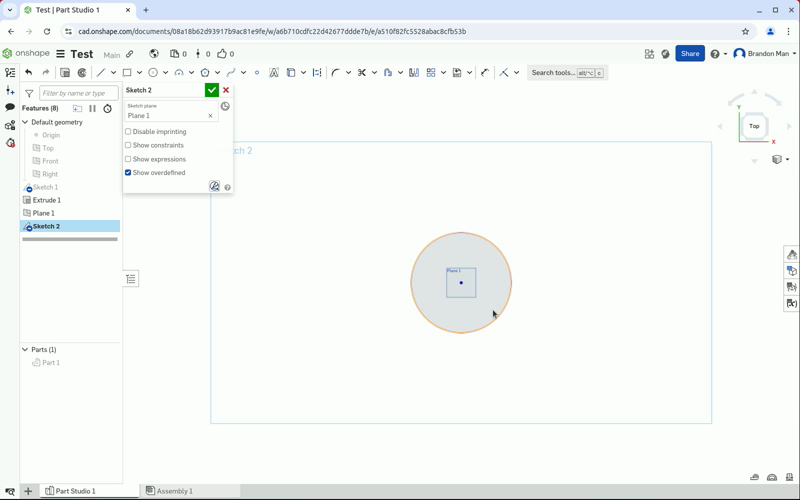
click(493, 309)
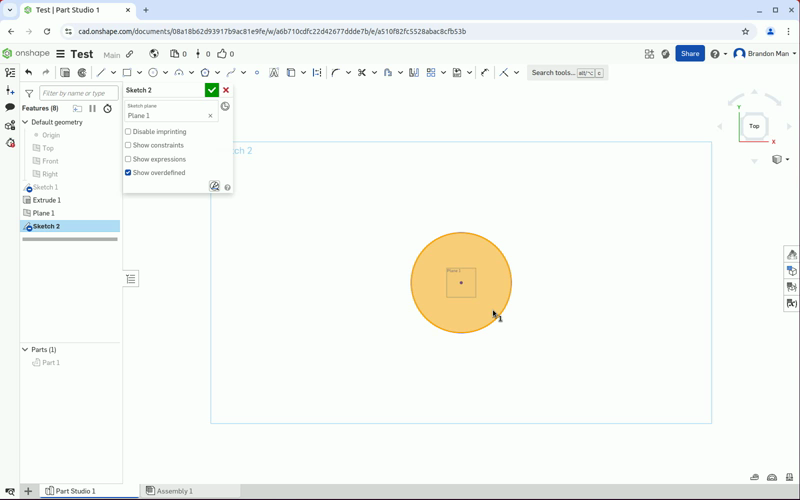
mouse_move(73, 352)
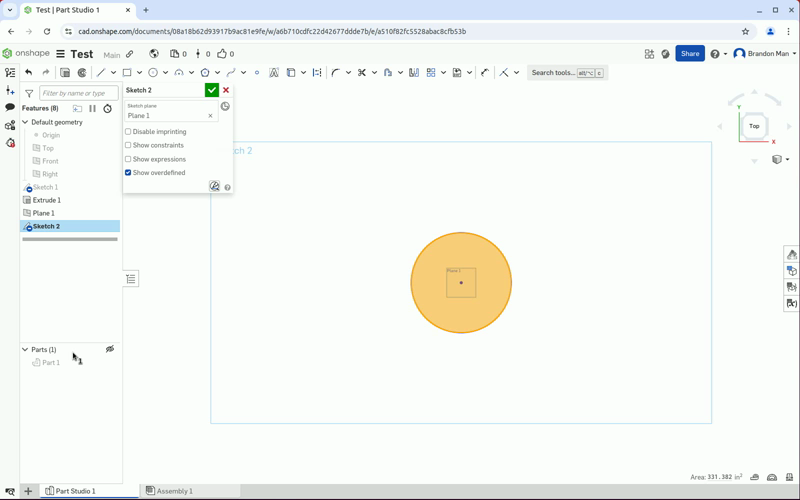
key(shift+y)
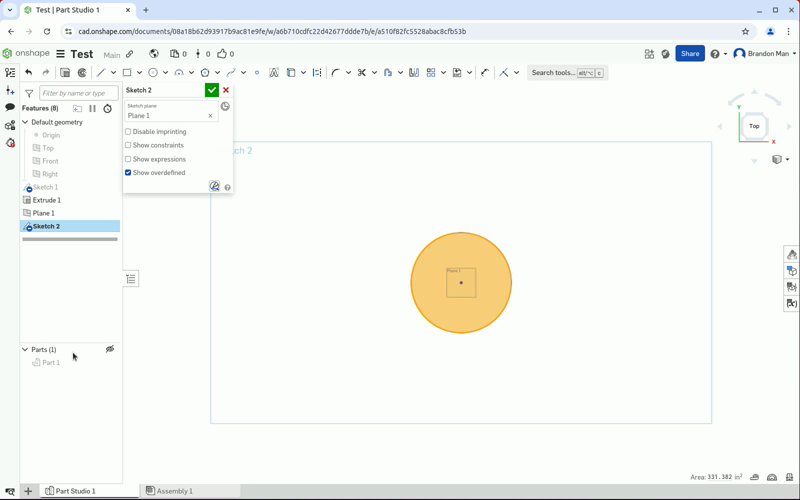
key(shift+e)
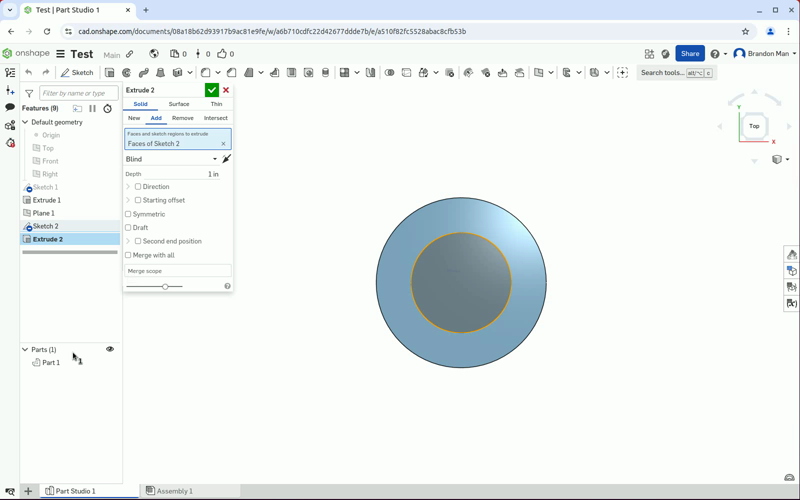
mouse_move(143, 106)
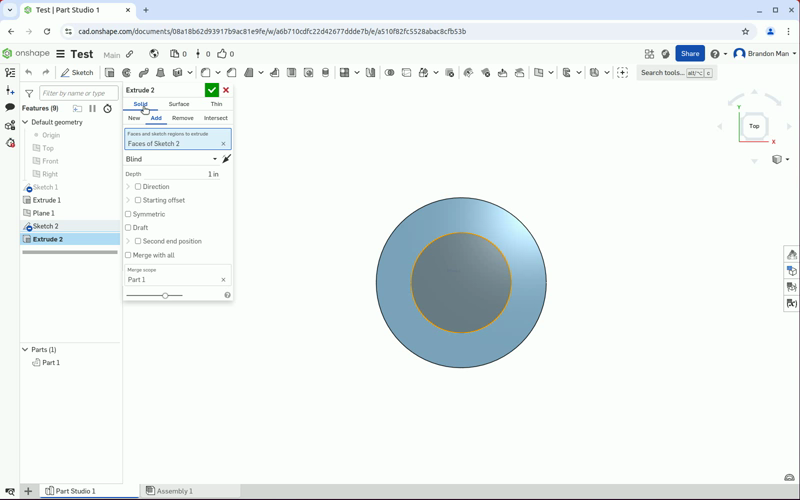
click(143, 106)
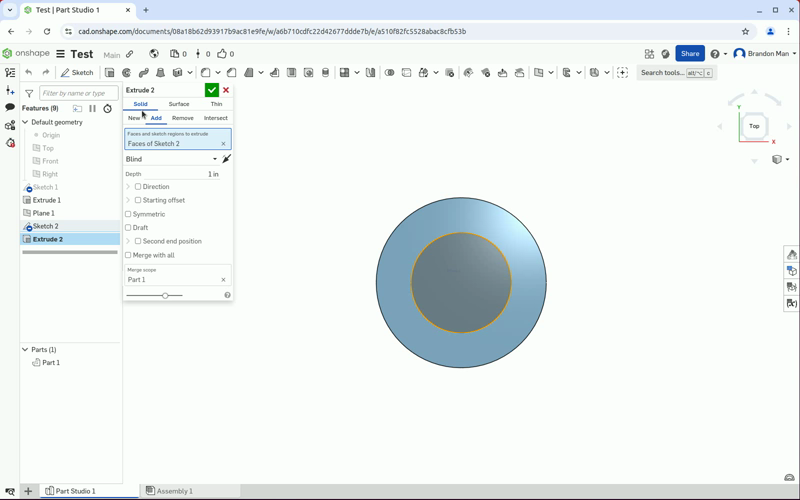
mouse_move(137, 120)
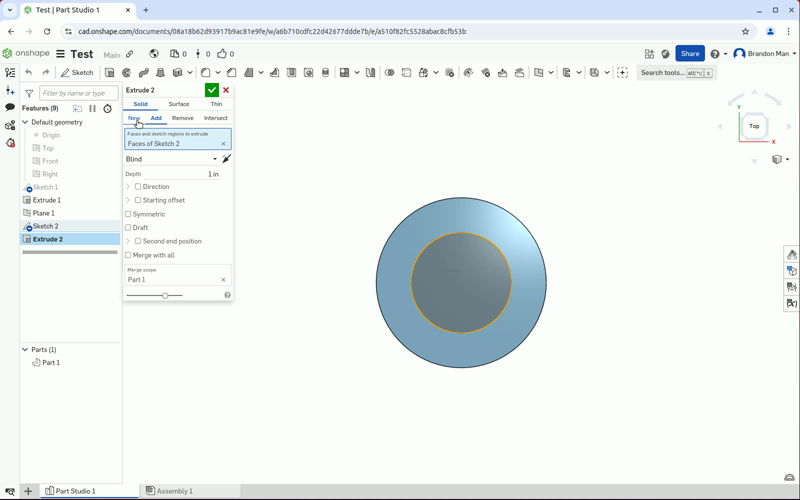
click(137, 120)
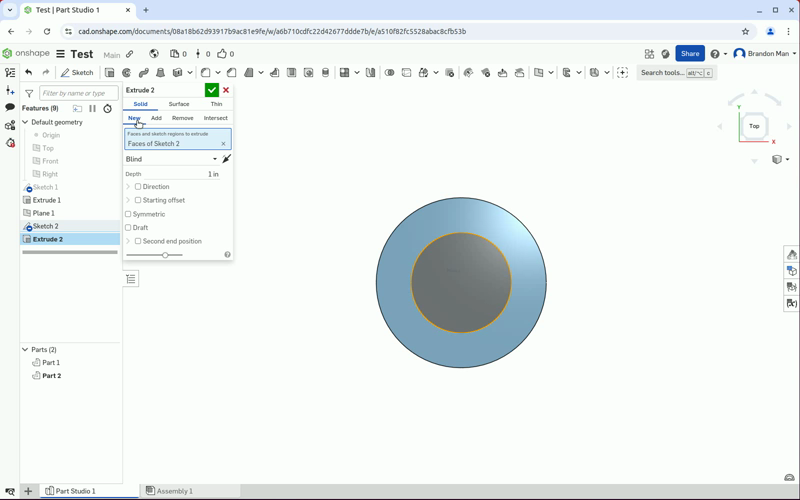
key(tab, 4)
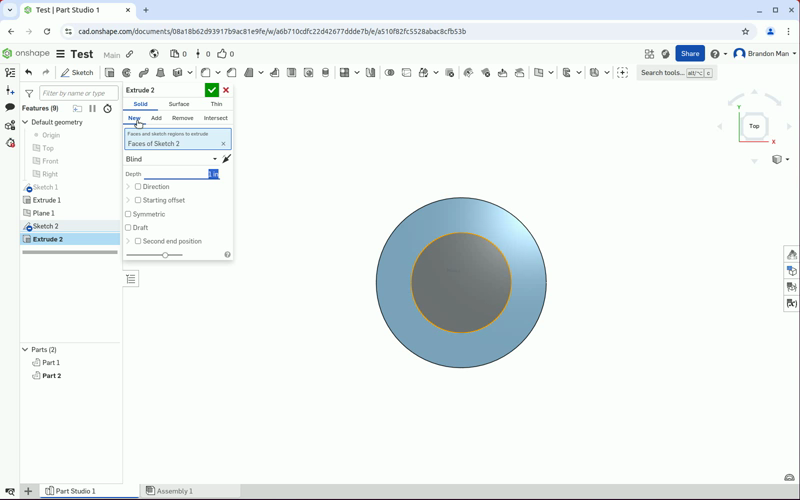
text(14.443)
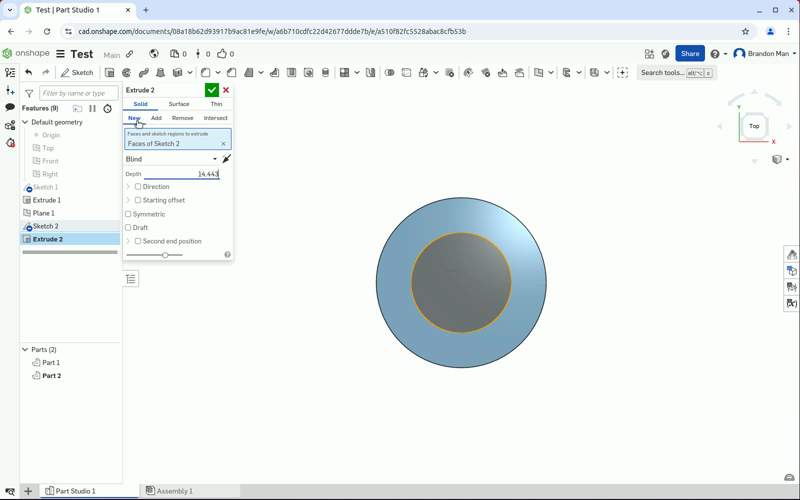
key(enter)
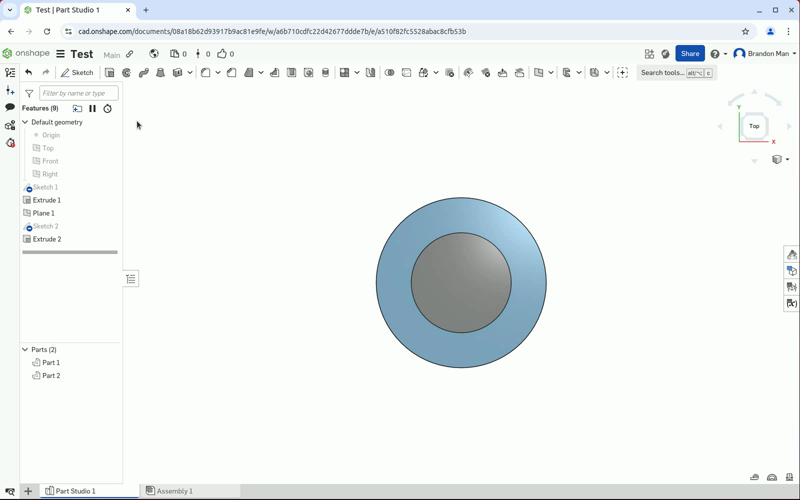
key(shift+h)
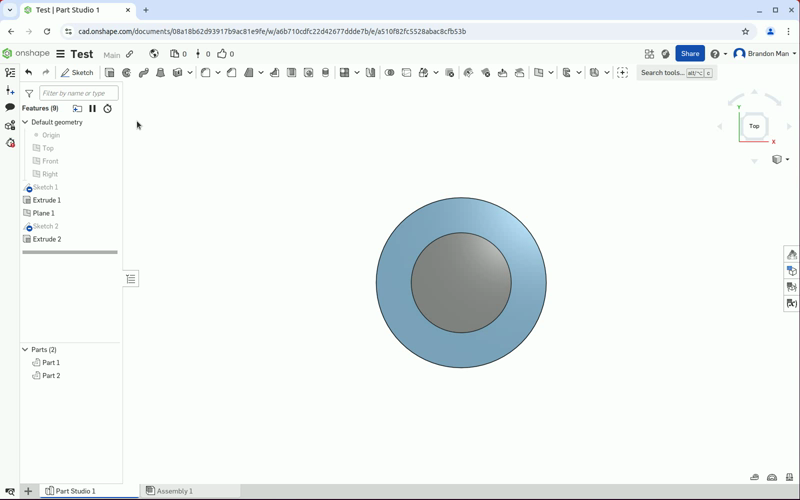
key(shift+h)
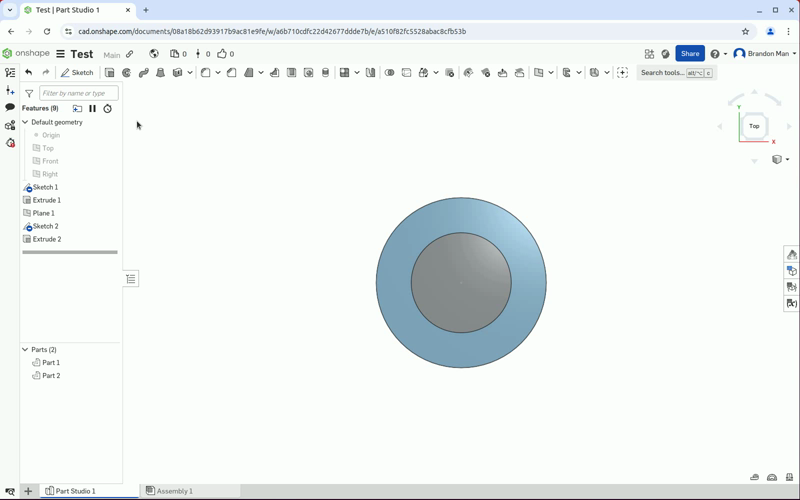
key(shift+7)
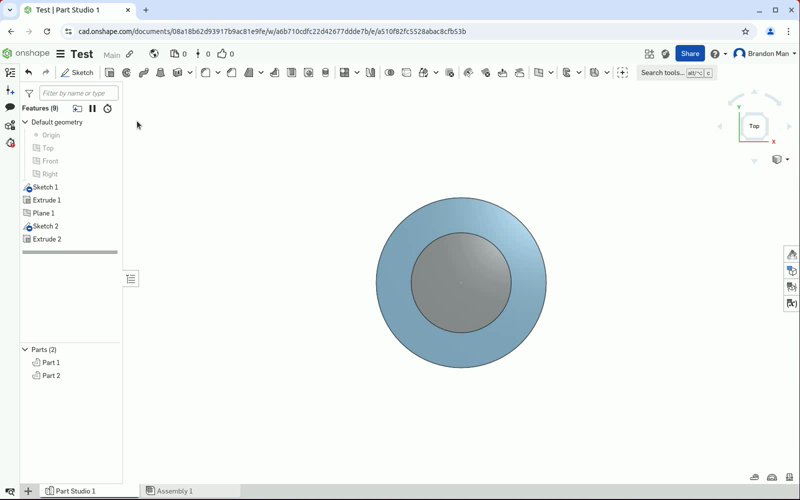
key(up, 3)
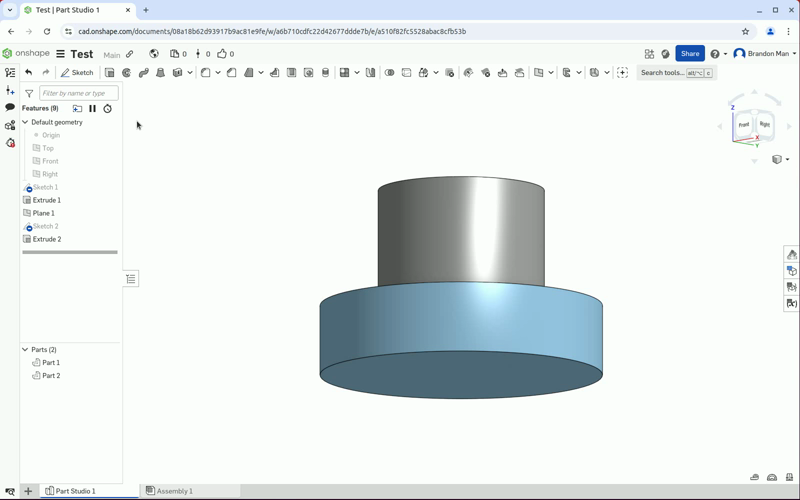
key(left, 3)
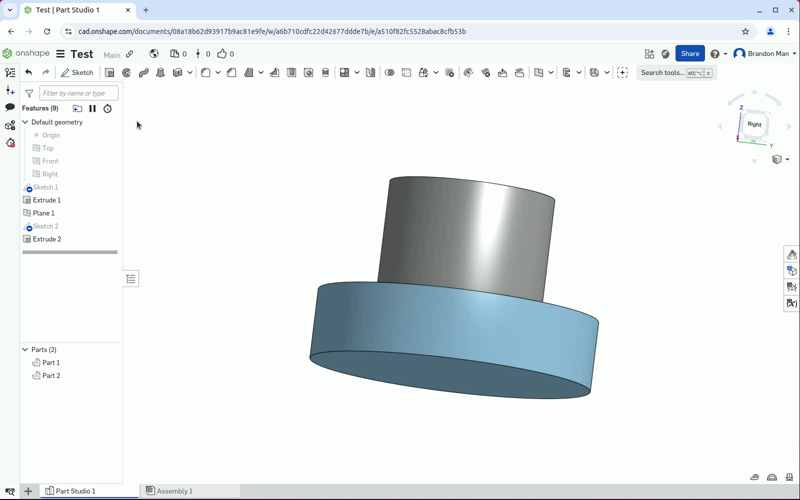
key(right, 3)
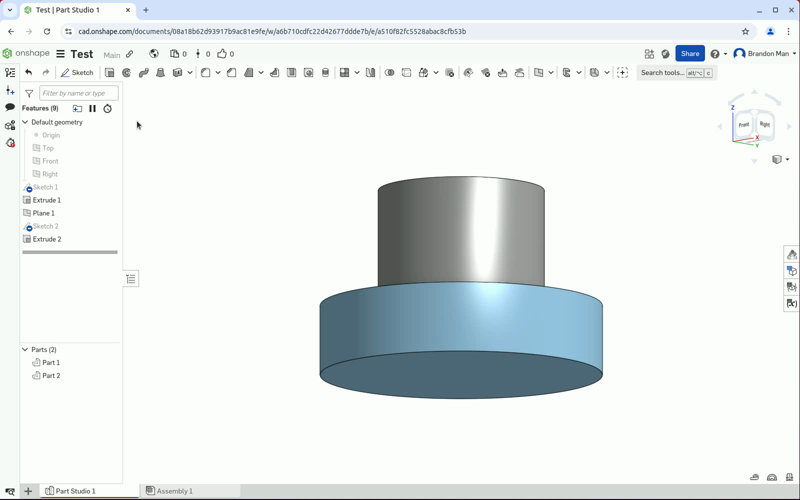
key(down, 3)
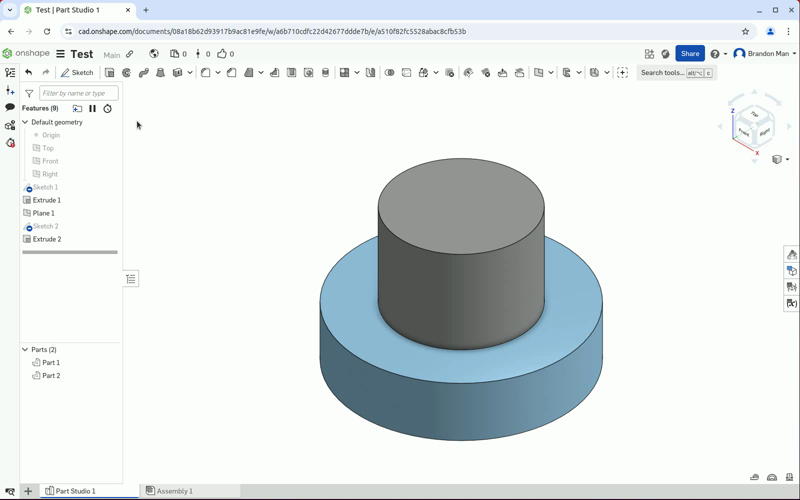
mouse_move(73, 189)
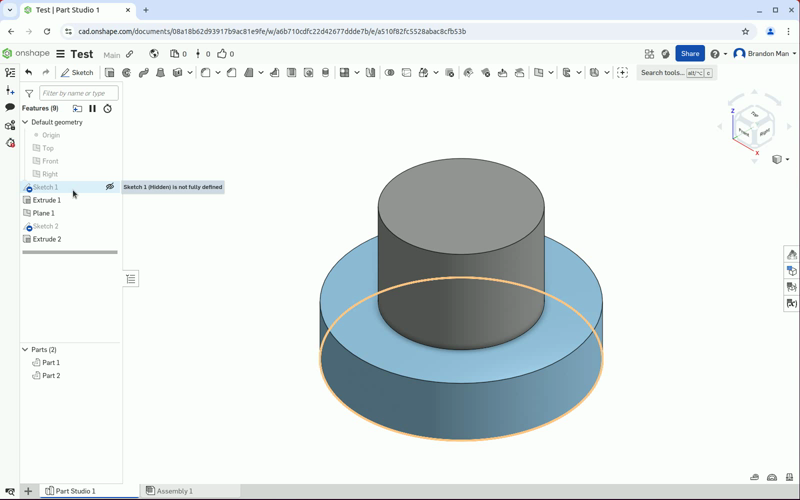
click(73, 189)